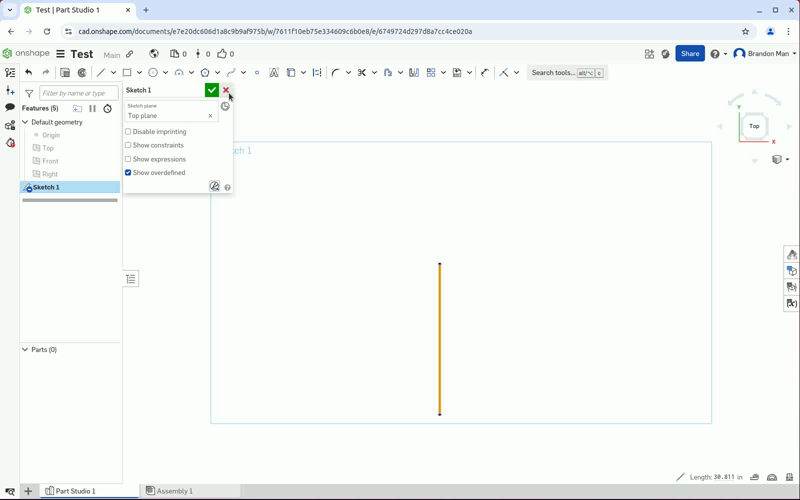
key(shift+h)
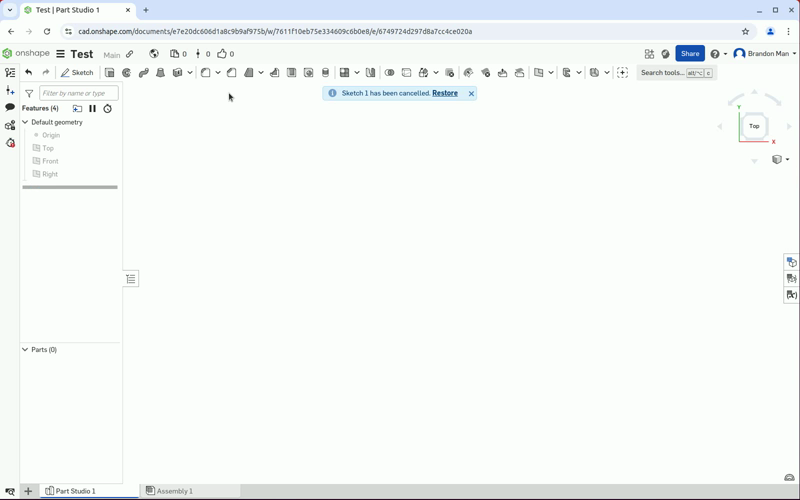
mouse_move(73, 352)
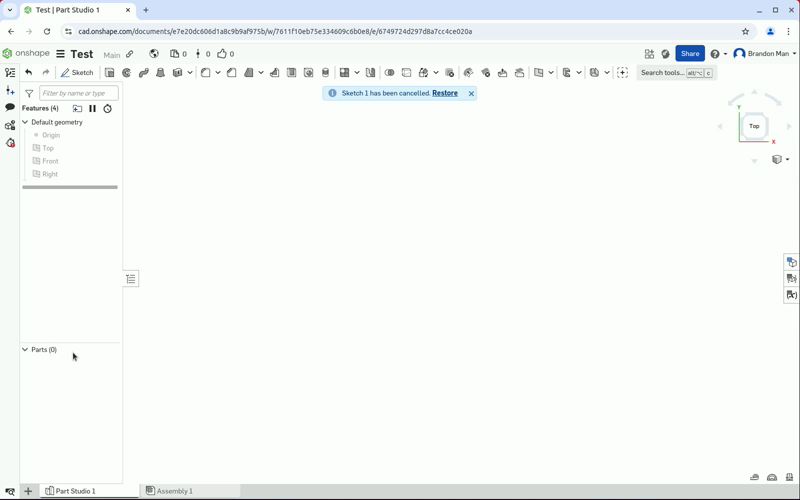
key(y)
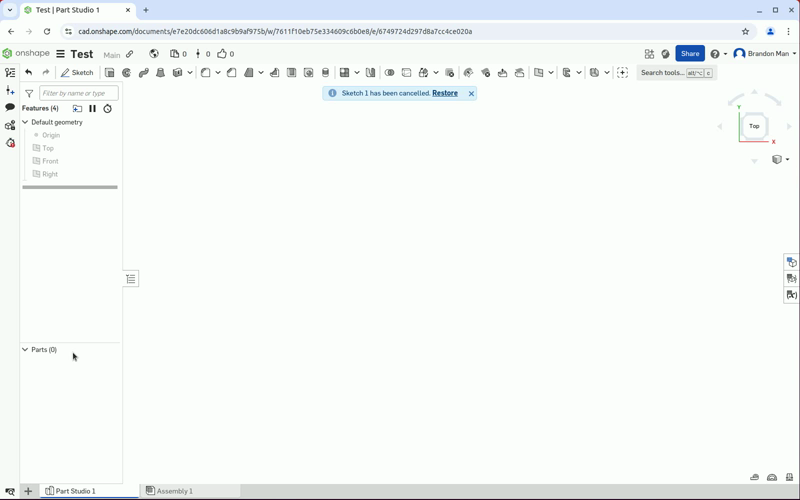
key(shift+p)
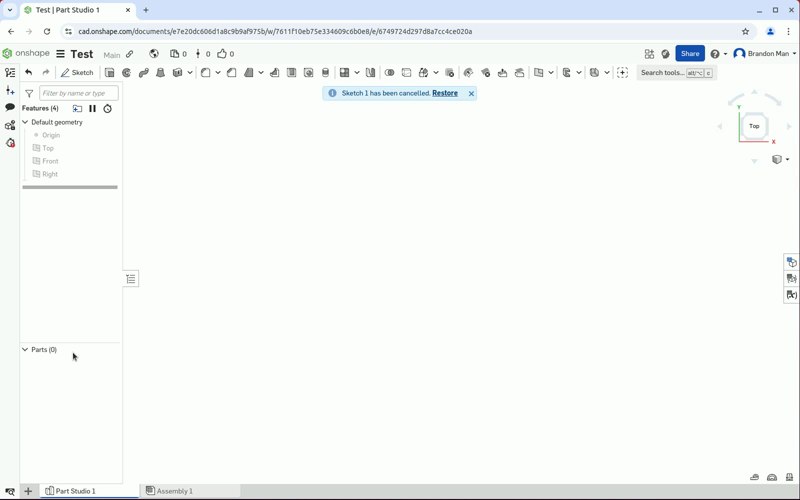
key(space)
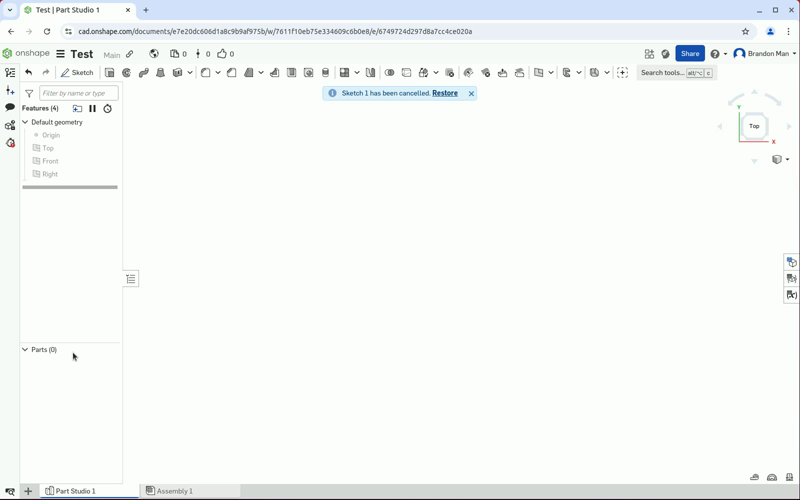
key_down(shift)
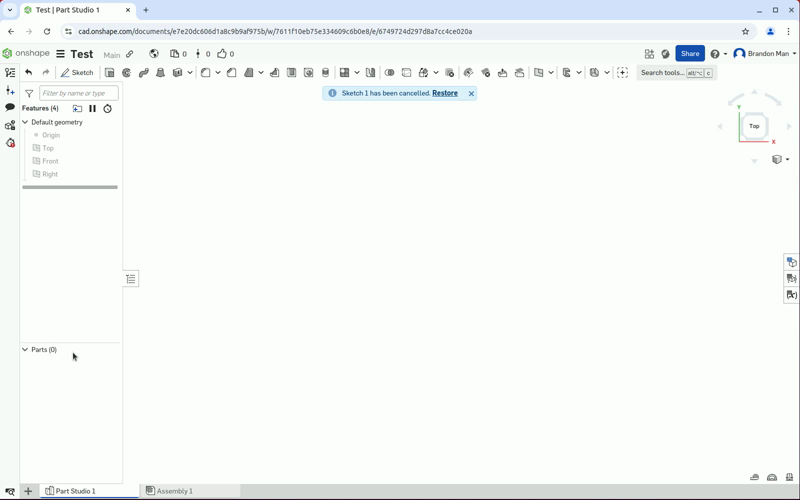
key(up)
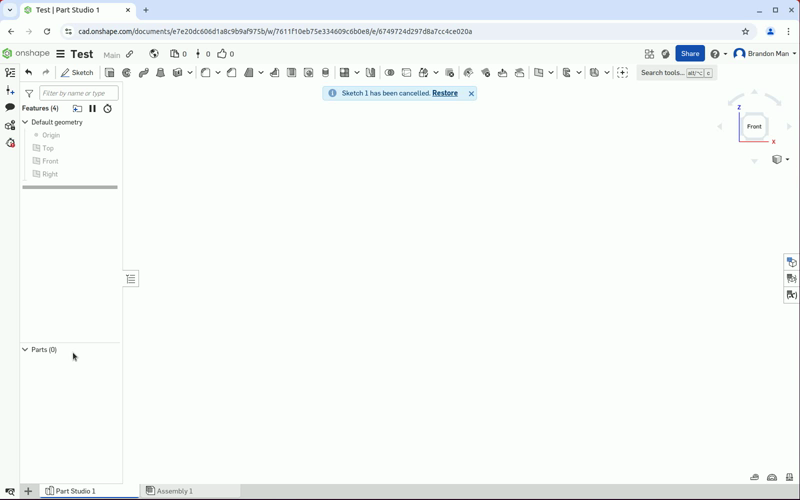
key_up(shift)
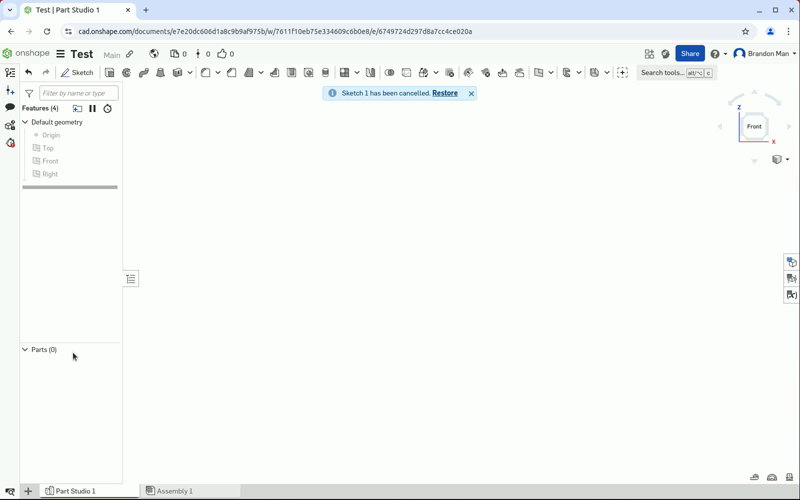
key(space)
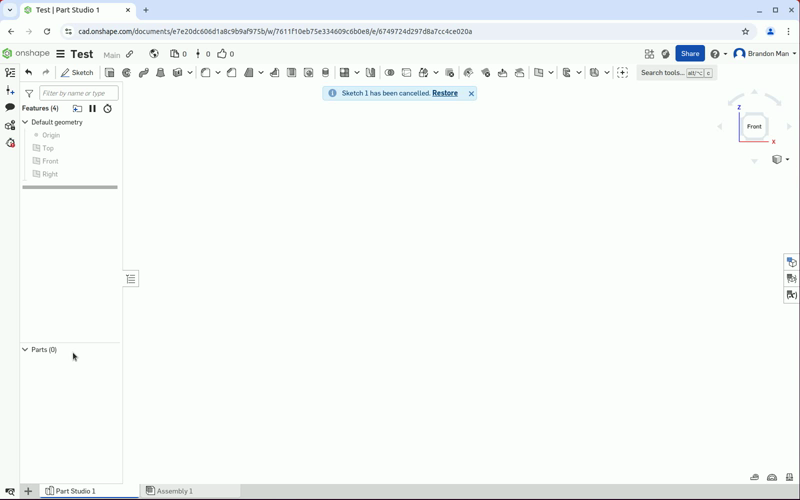
key_down(shift)
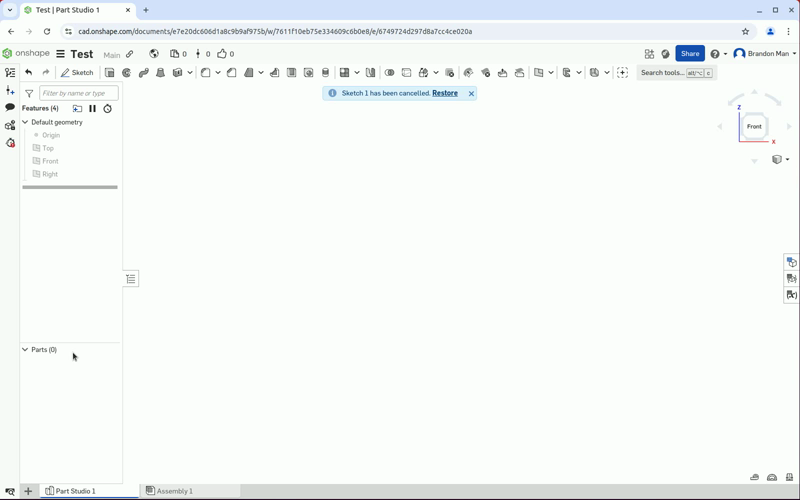
key(left)
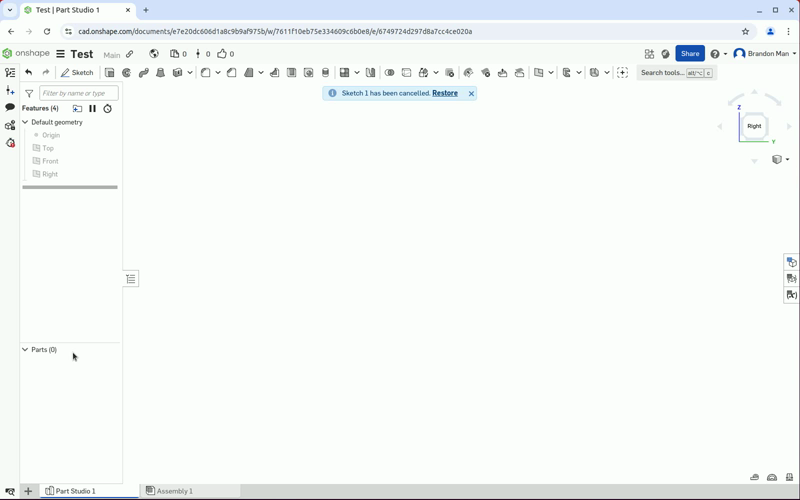
key_up(shift)
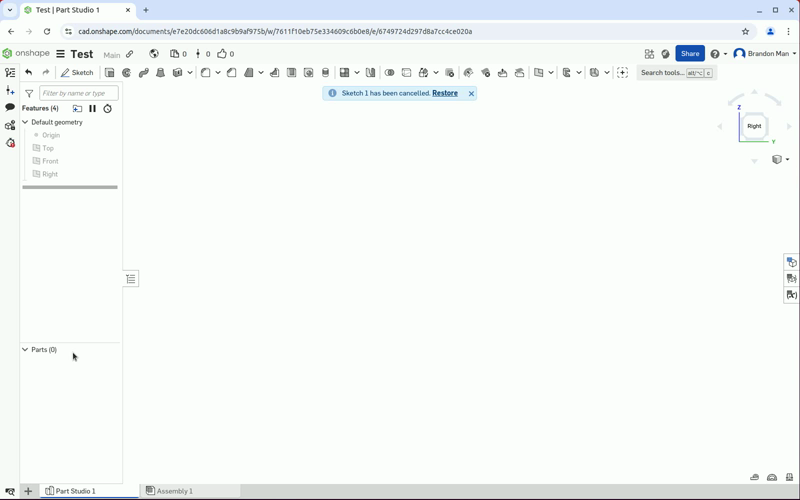
mouse_move(73, 352)
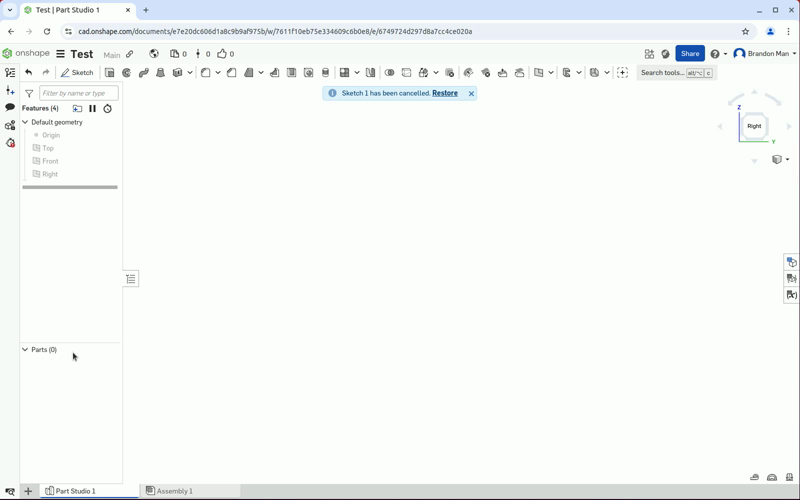
key(shift+y)
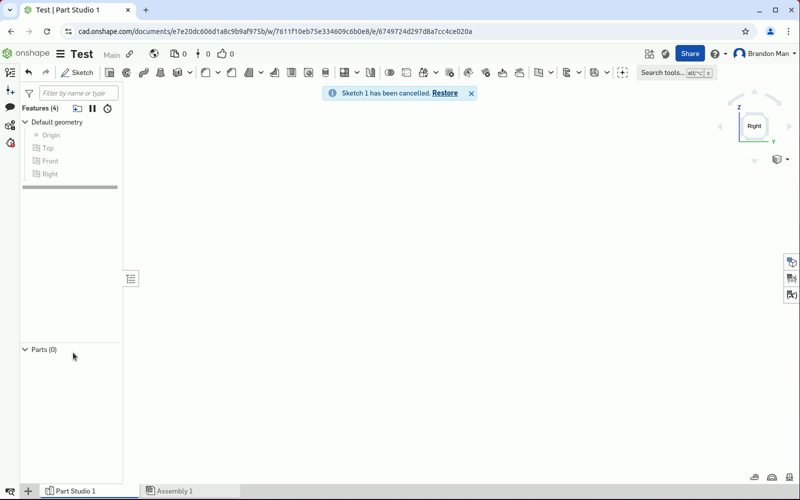
key(shift+s)
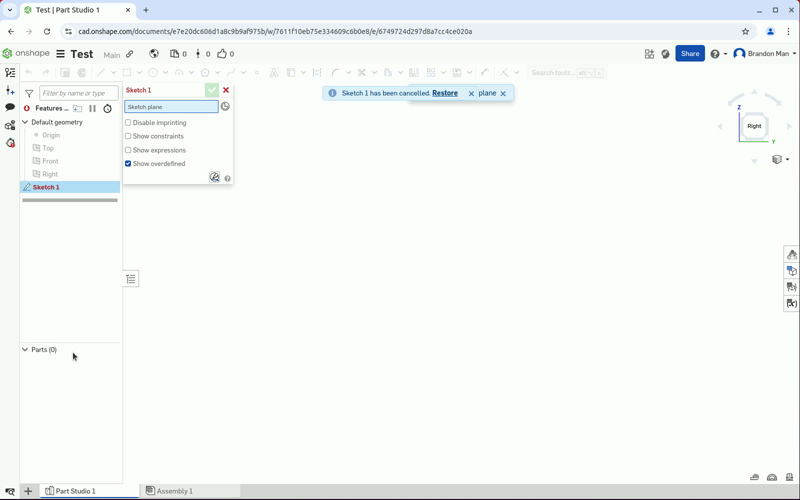
mouse_move(73, 176)
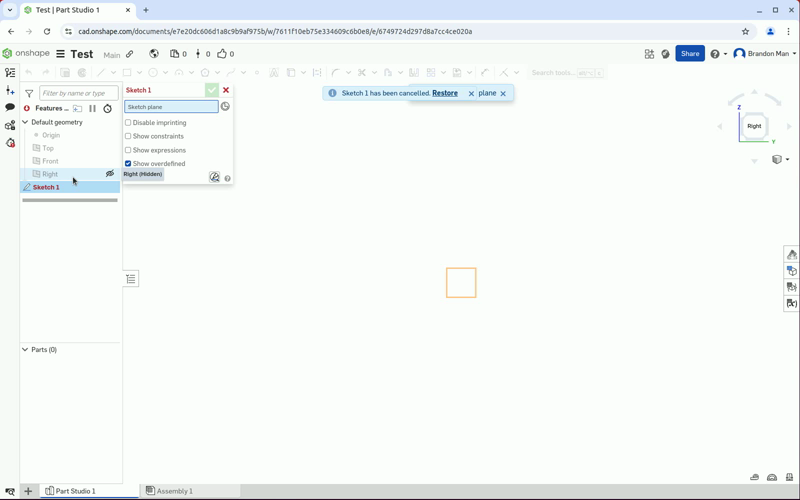
click(73, 176)
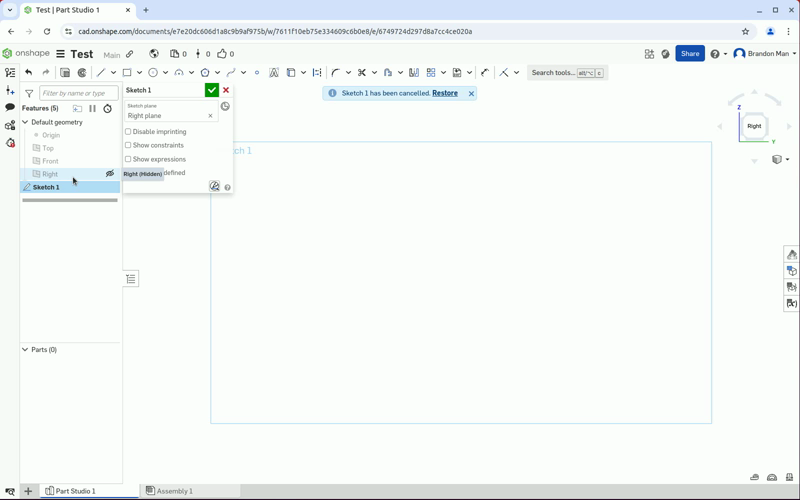
mouse_move(73, 352)
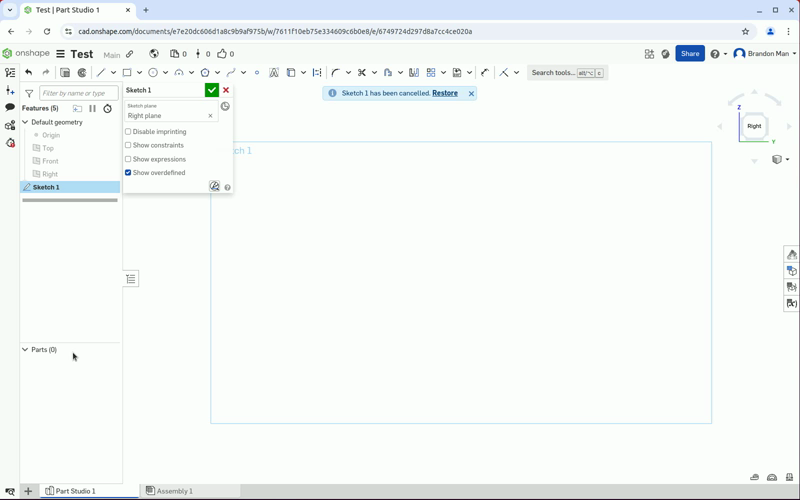
key(y)
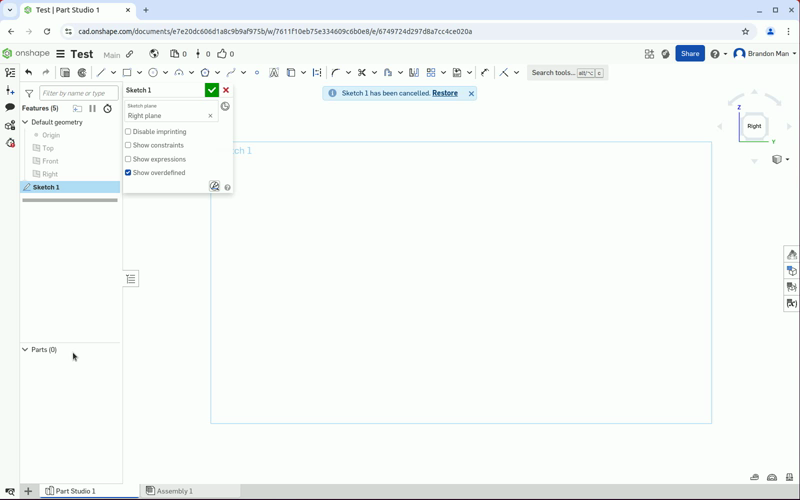
key(c)
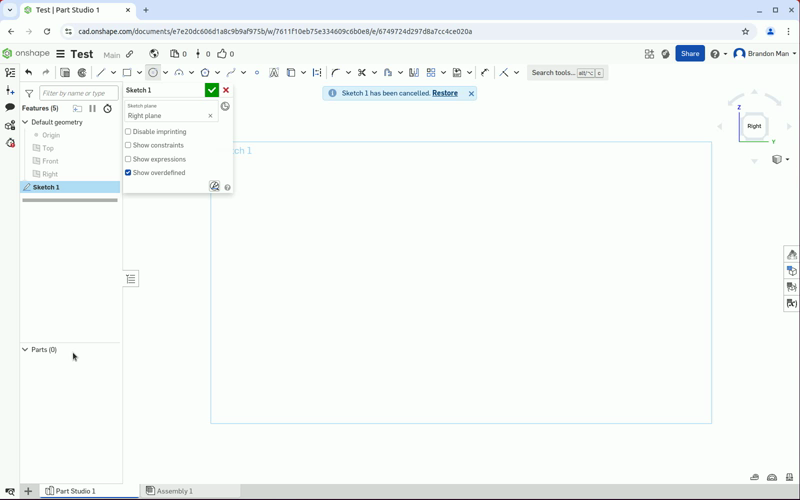
key_down(shift)
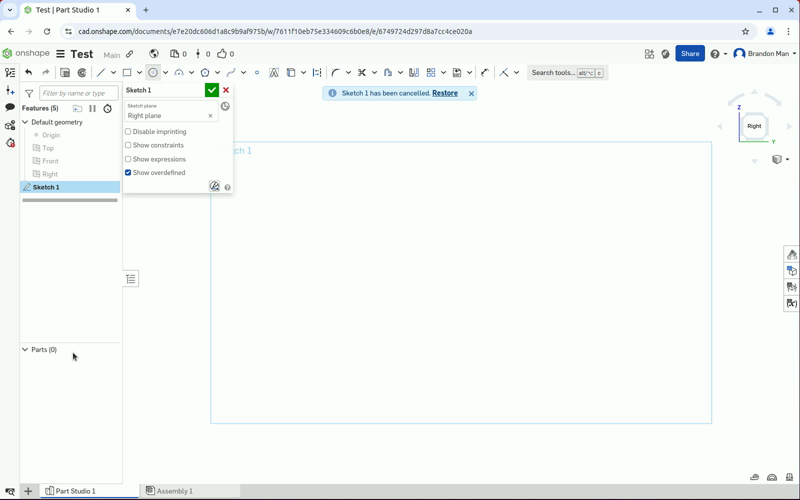
mouse_move(461, 282)
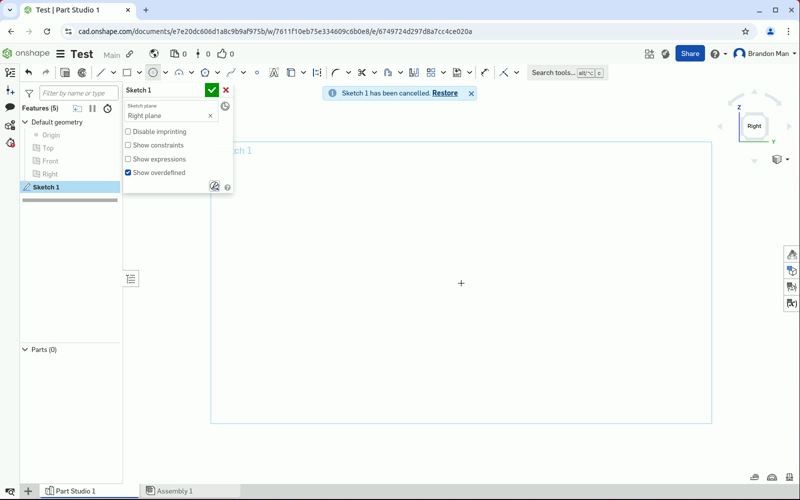
click(461, 282)
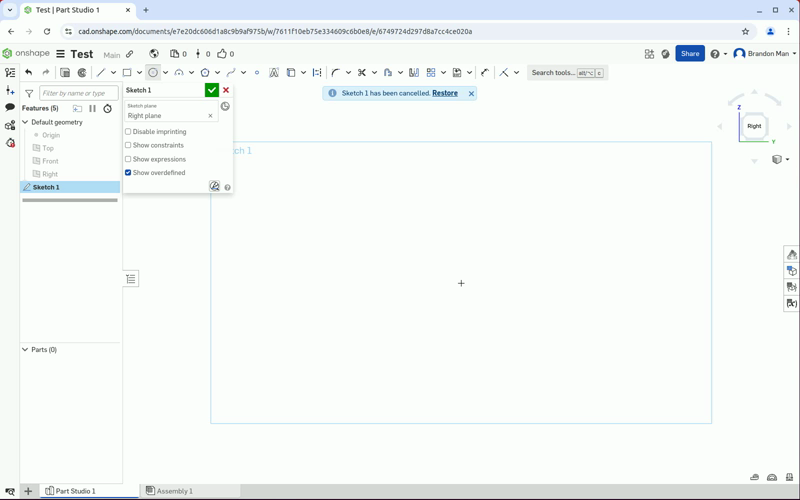
key_up(shift)
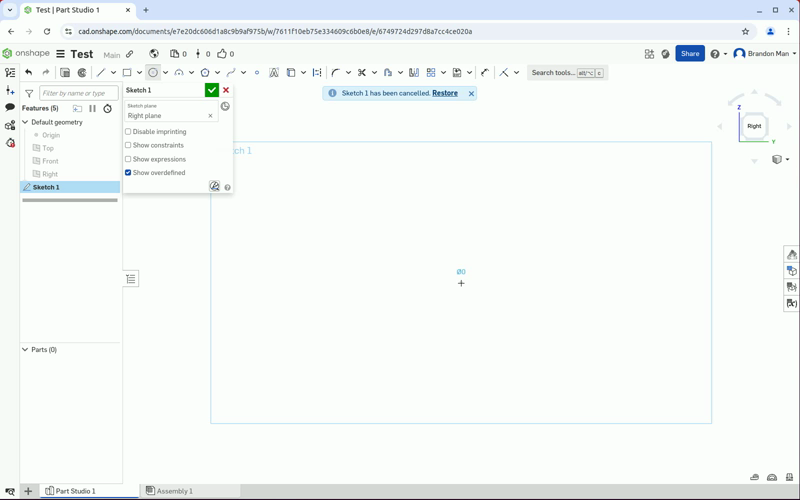
mouse_move(574, 282)
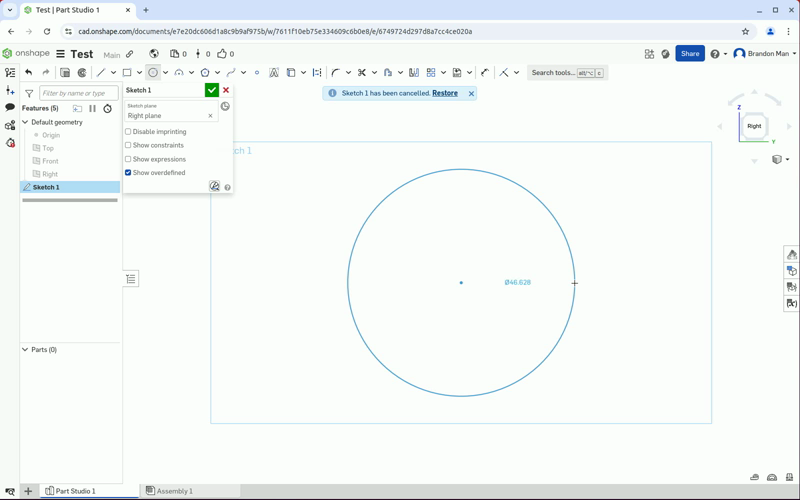
click(574, 282)
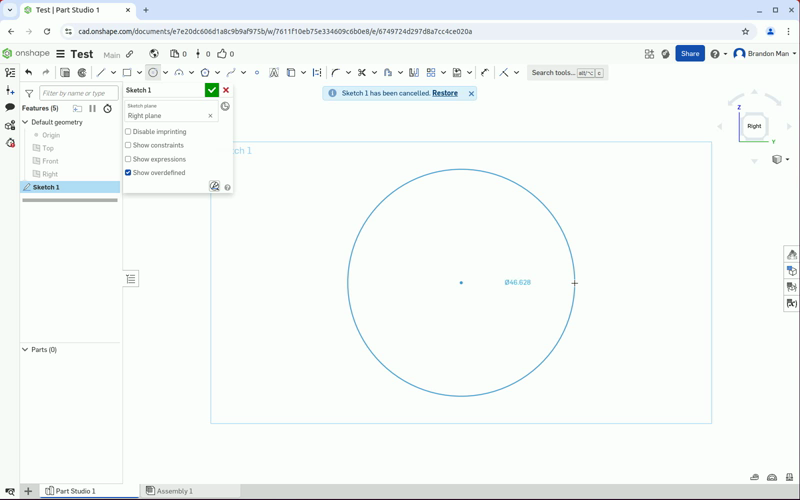
key(esc)
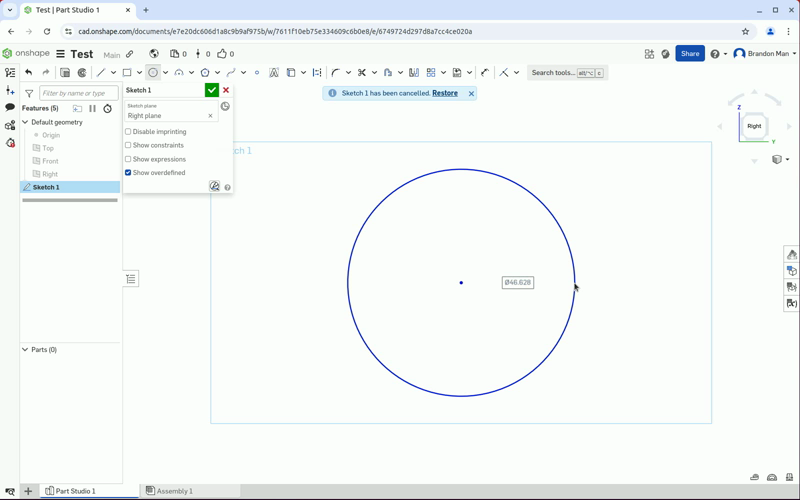
mouse_move(434, 350)
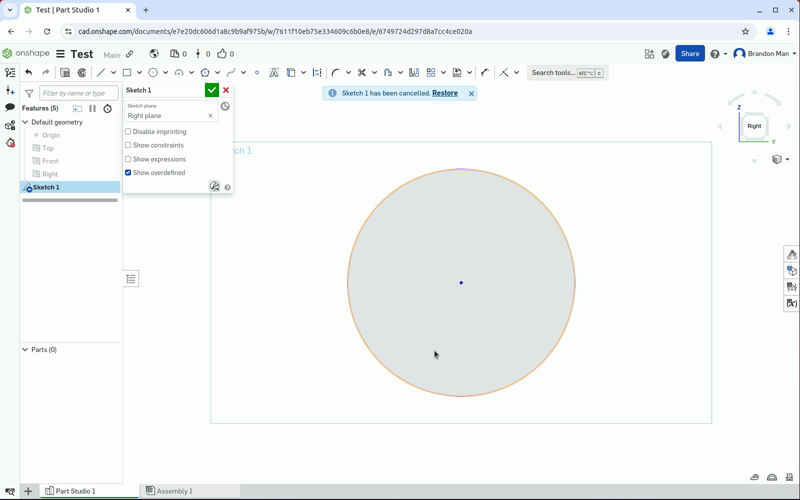
click(434, 350)
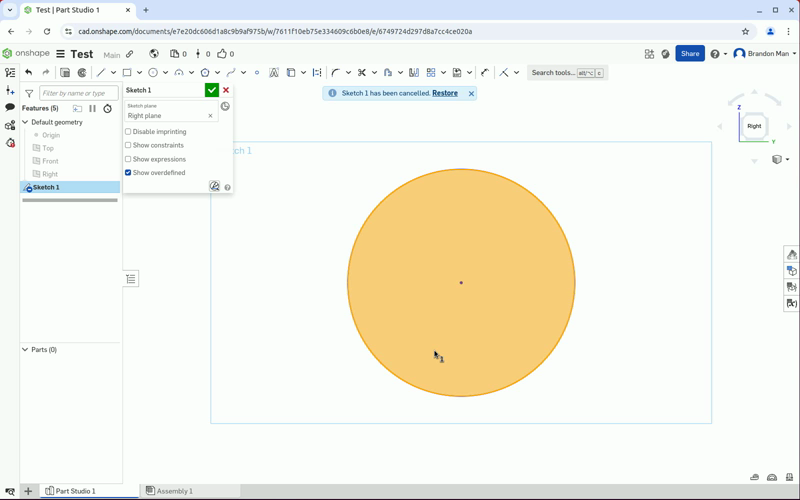
mouse_move(73, 352)
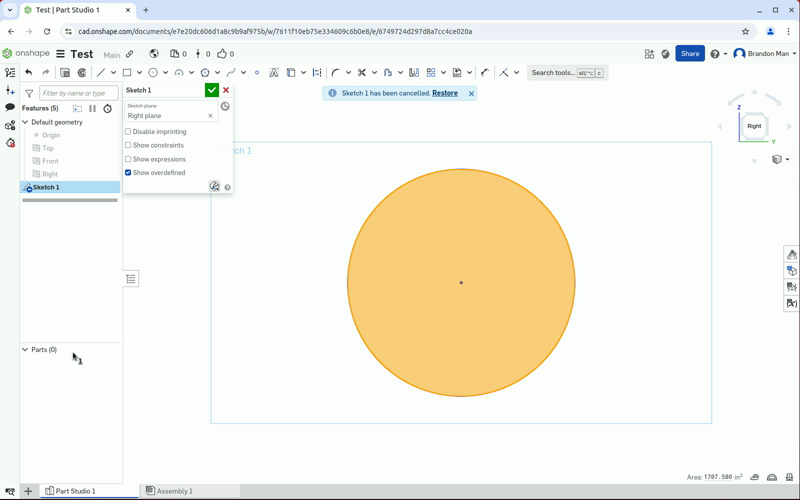
key(shift+y)
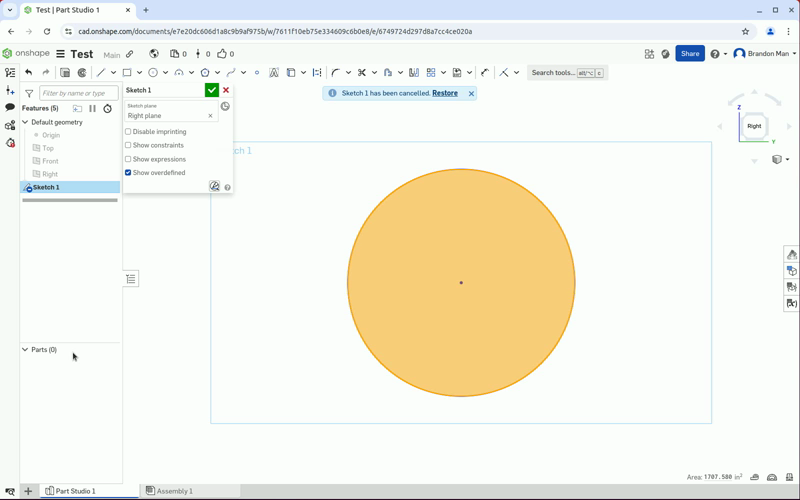
key(shift+e)
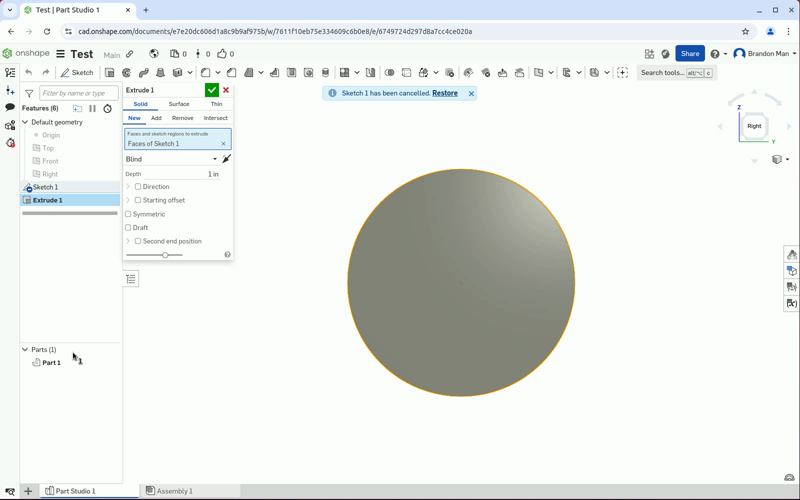
mouse_move(143, 106)
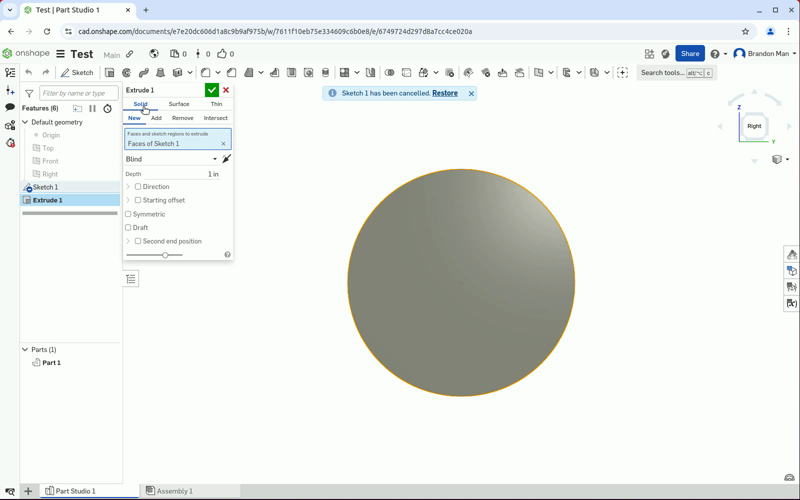
click(143, 106)
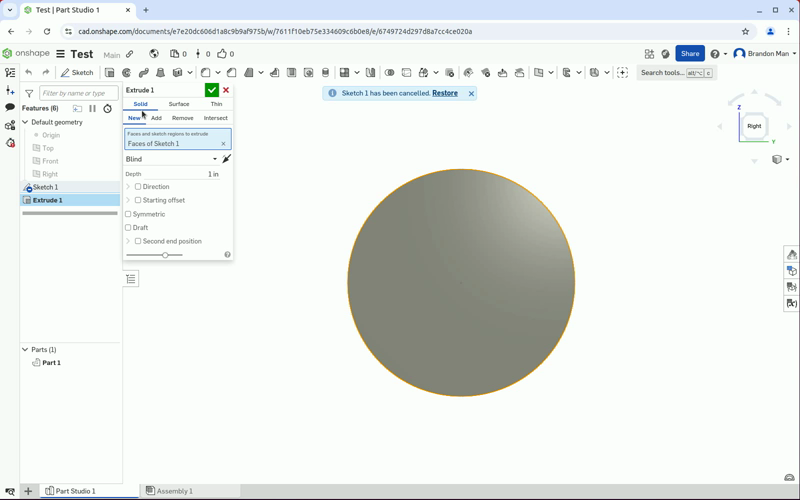
mouse_move(137, 120)
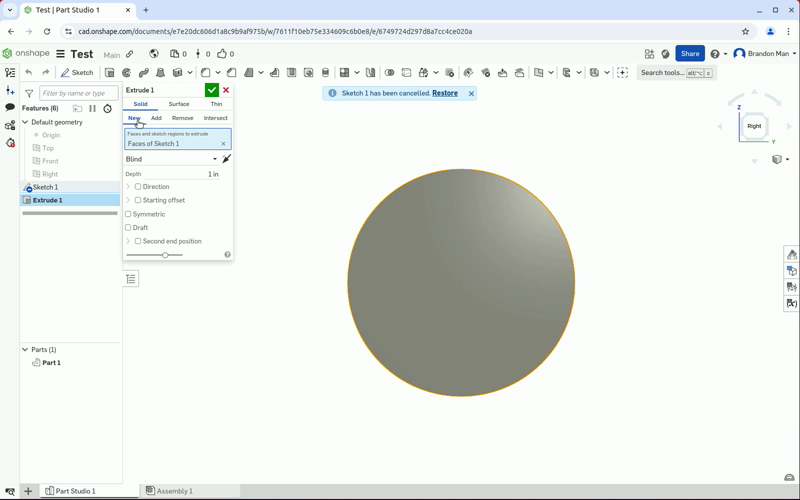
click(137, 120)
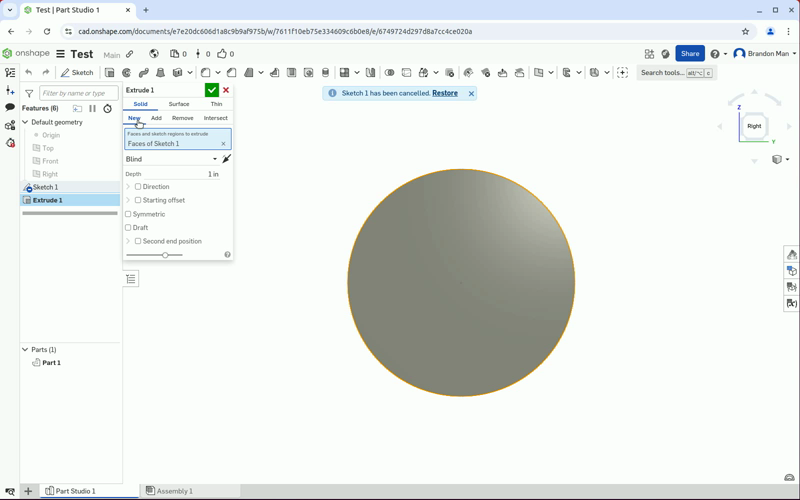
key(tab, 4)
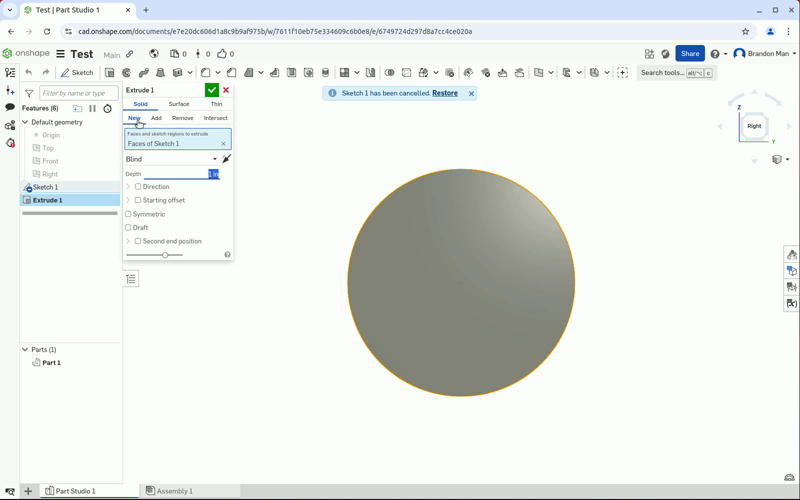
text(4.092)
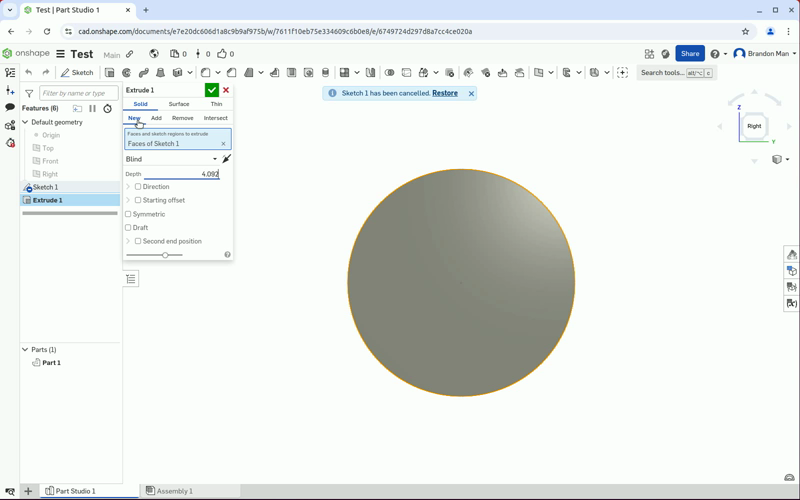
key(enter)
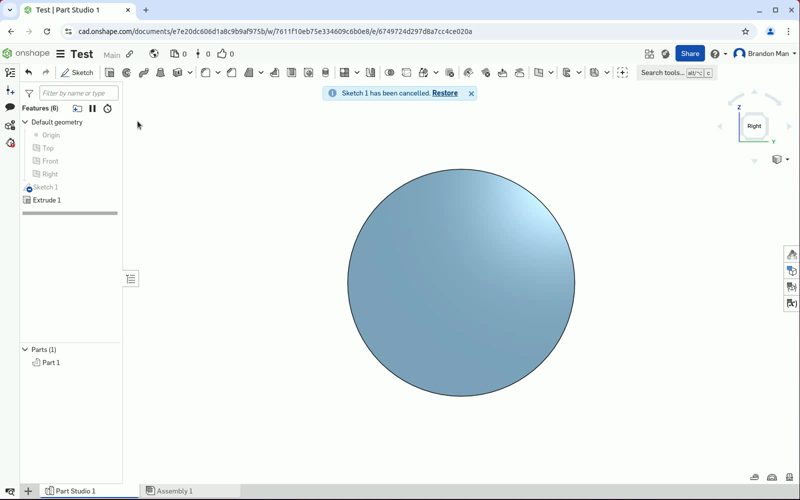
key(shift+h)
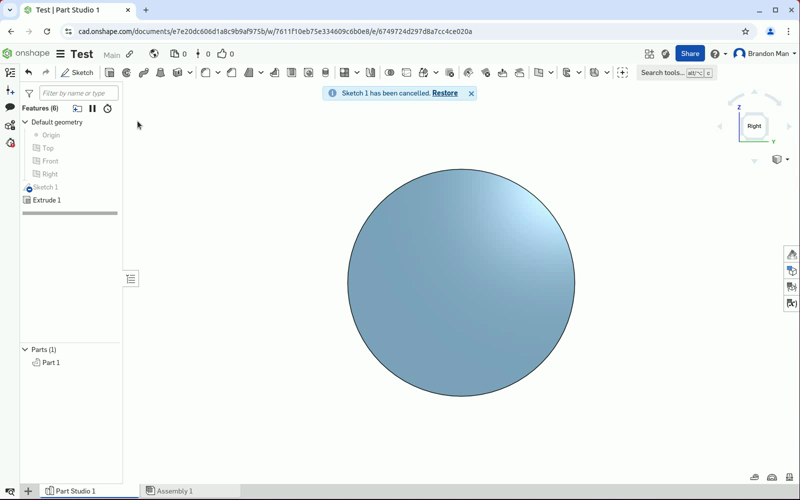
key(shift+h)
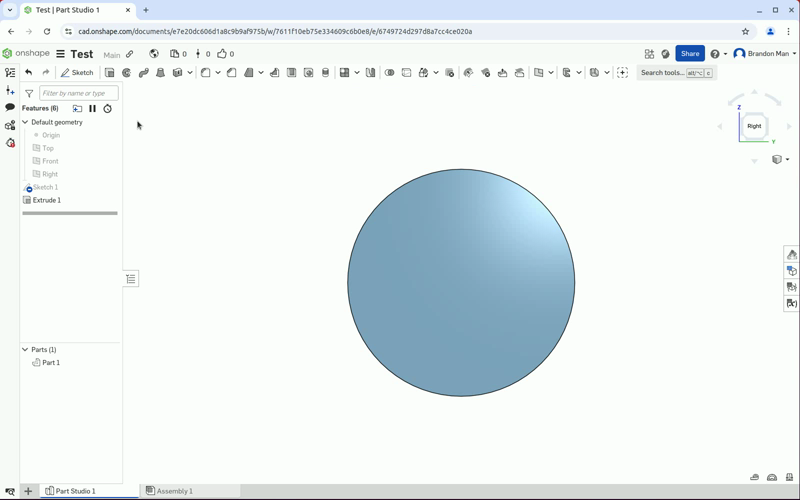
mouse_move(73, 189)
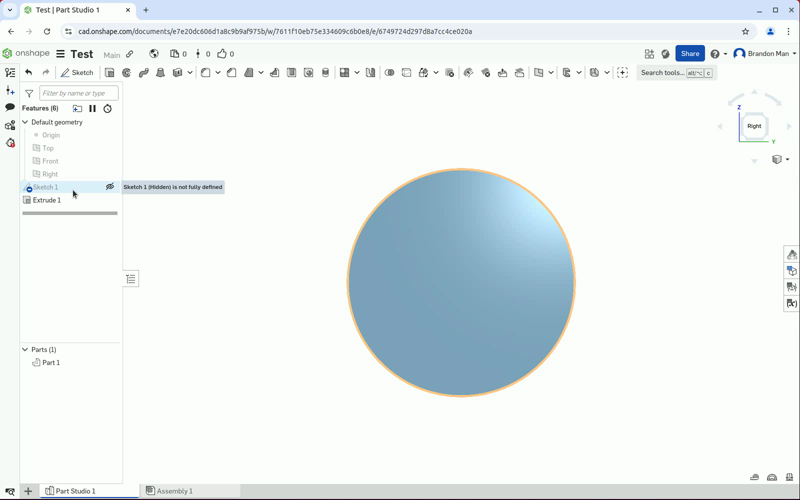
click(73, 189)
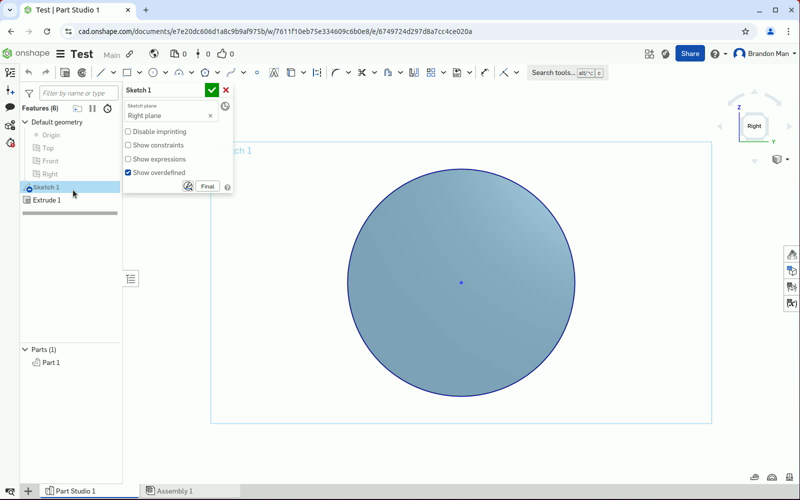
mouse_move(229, 92)
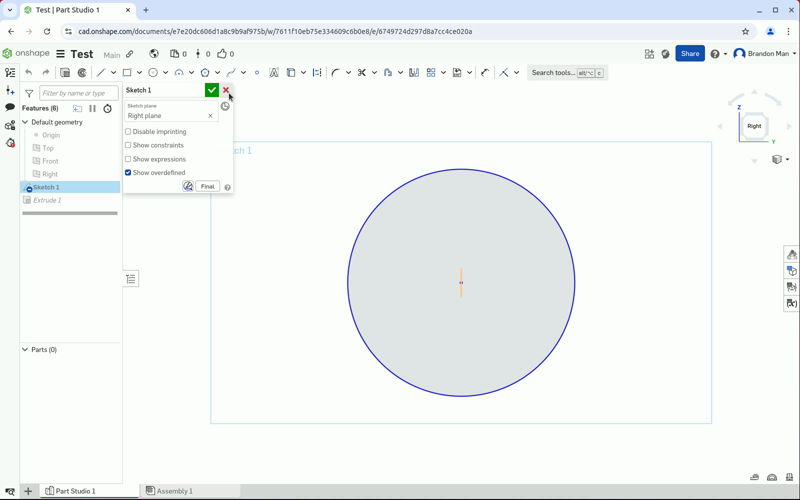
click(229, 92)
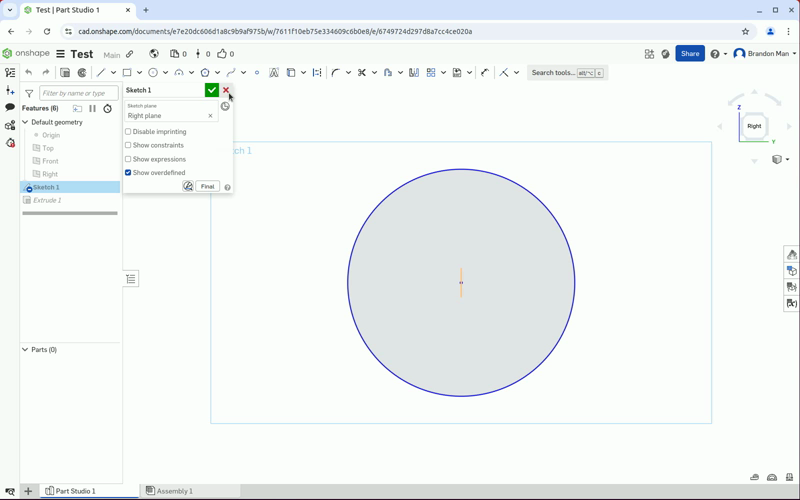
key(shift+s)
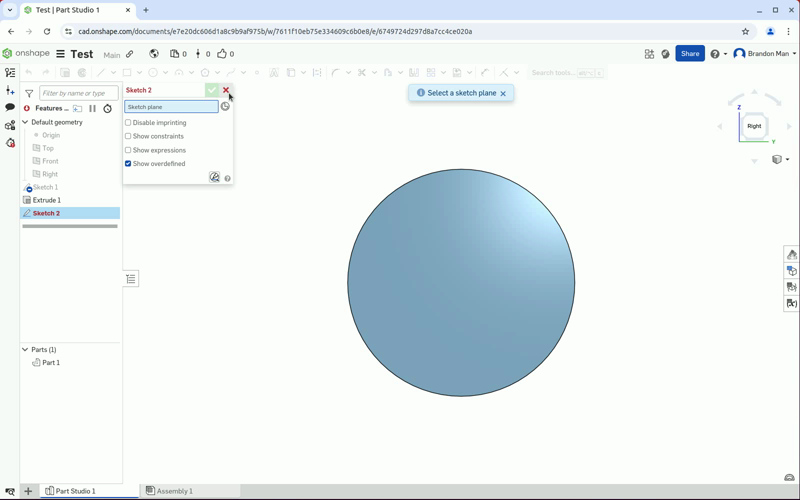
mouse_move(73, 176)
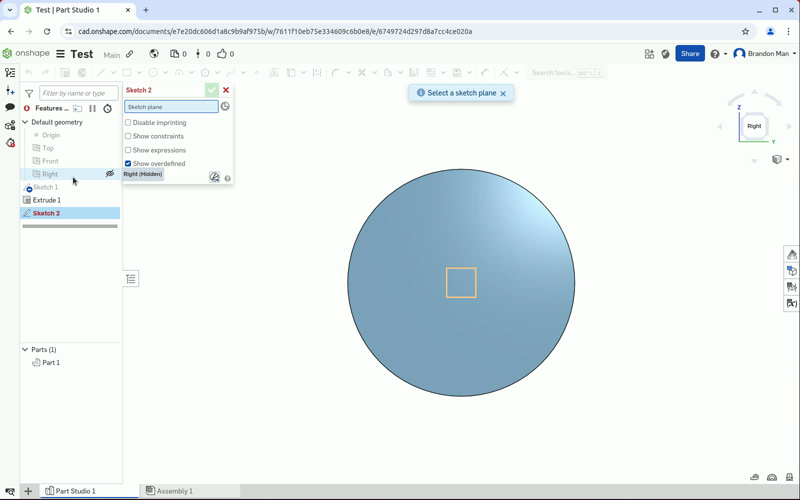
click(73, 176)
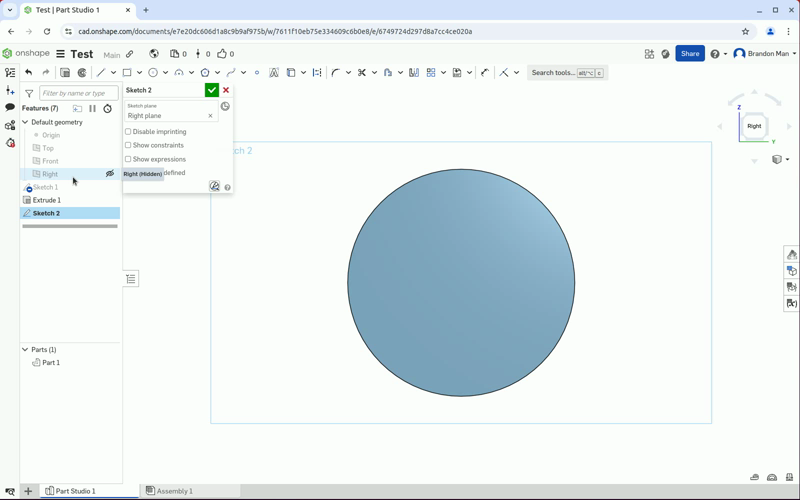
mouse_move(73, 352)
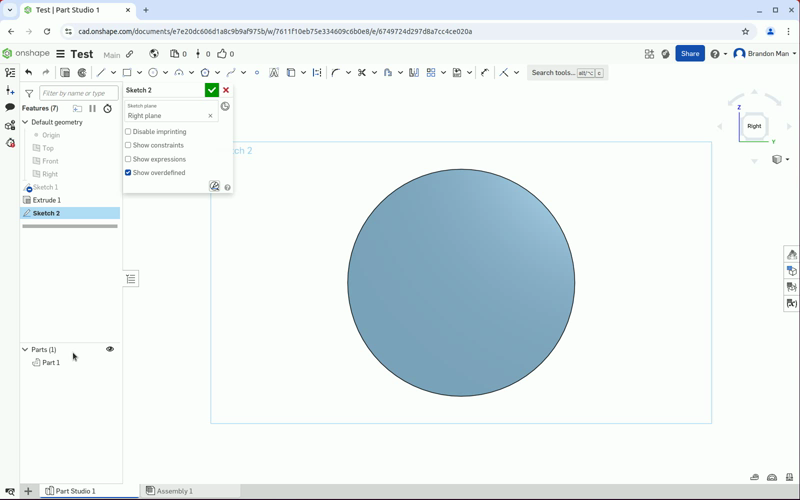
key(y)
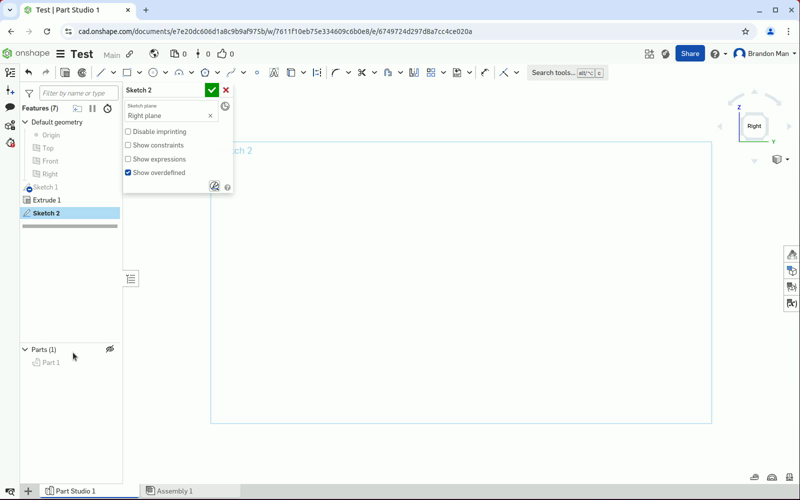
key(c)
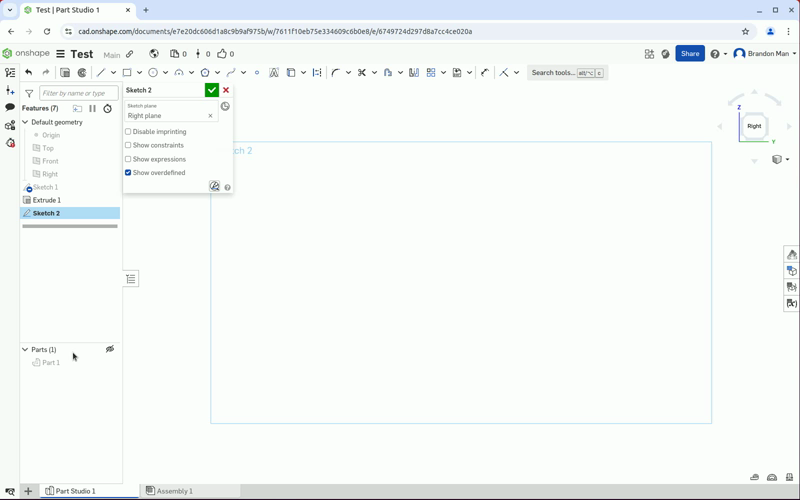
key_down(shift)
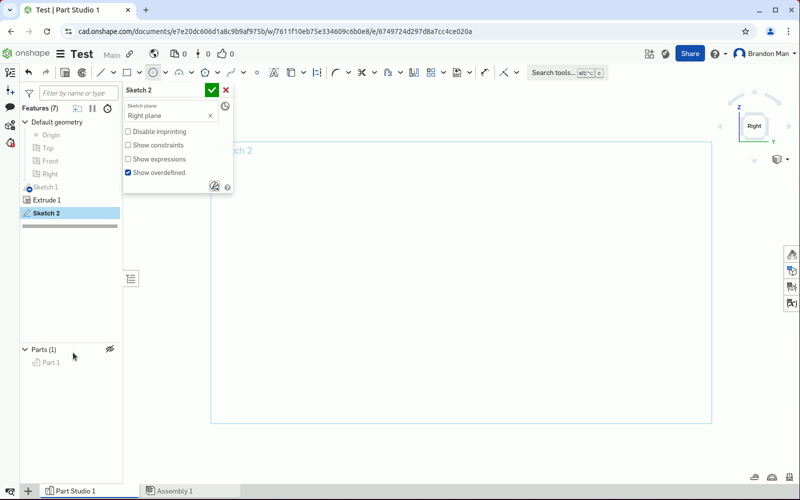
mouse_move(461, 282)
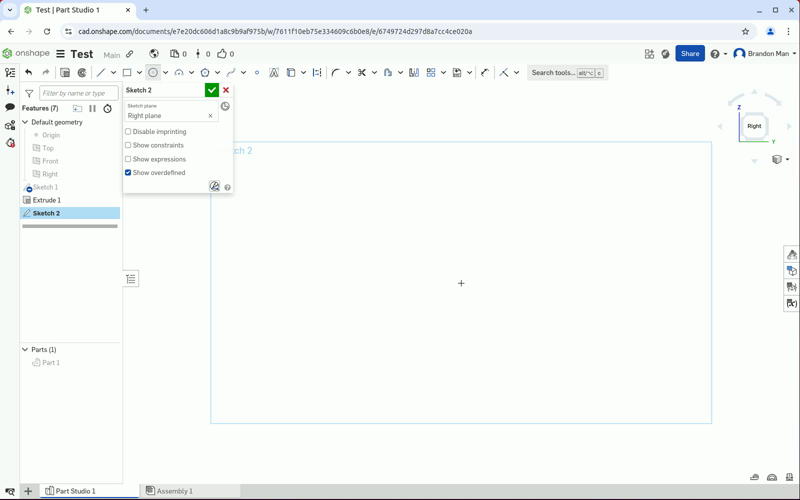
click(461, 282)
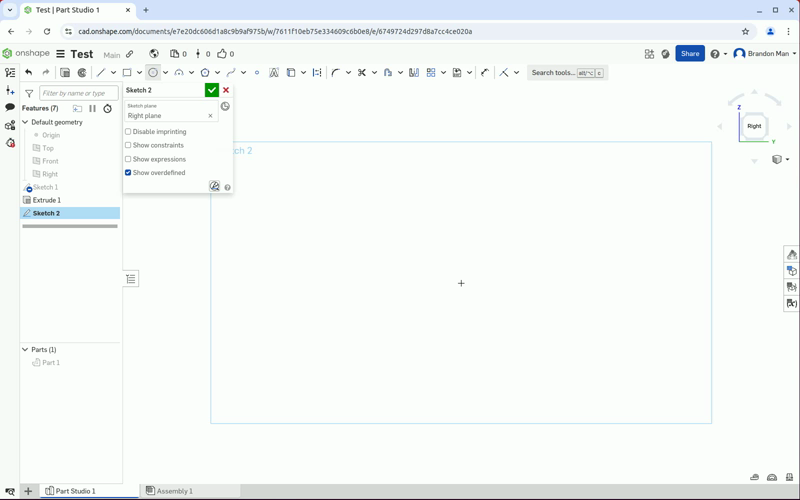
key_up(shift)
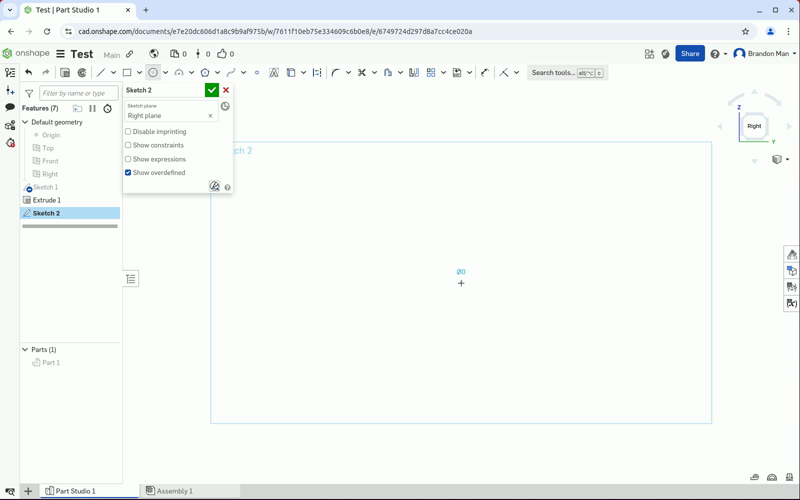
mouse_move(519, 282)
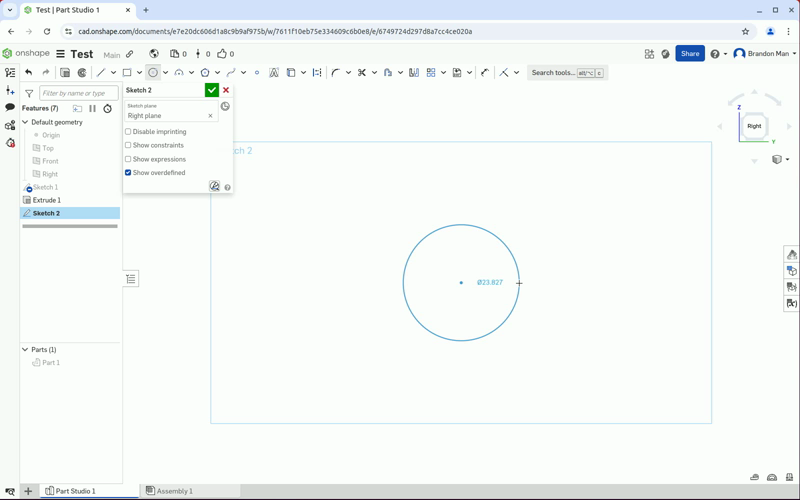
click(519, 282)
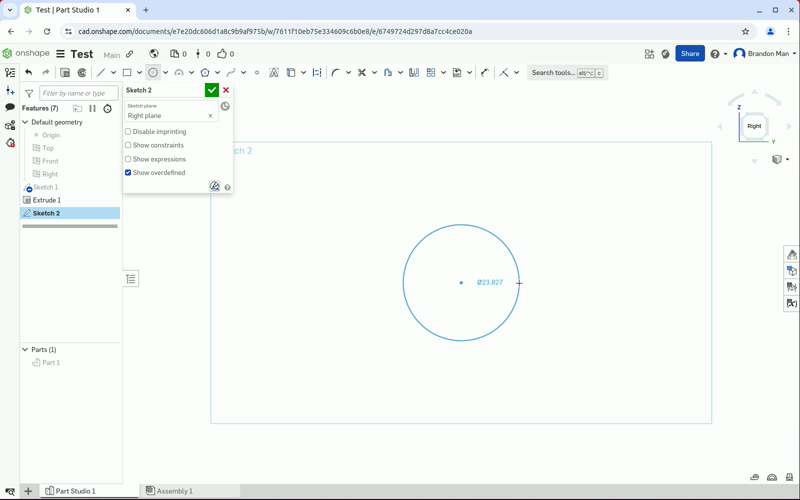
key(esc)
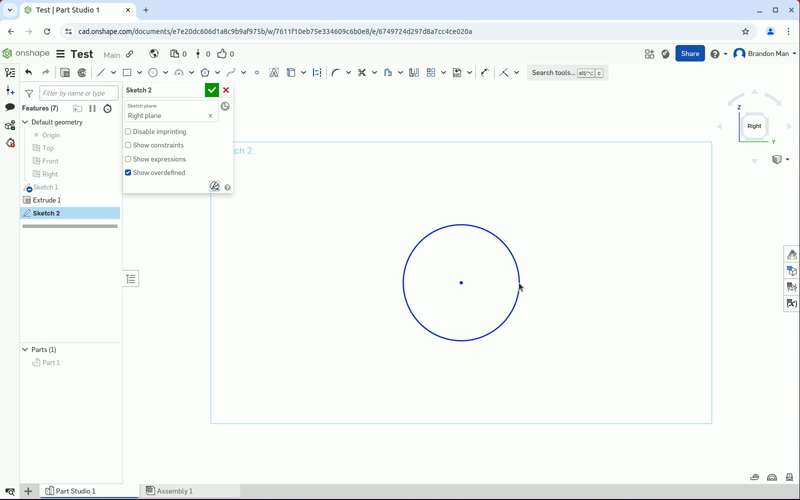
mouse_move(437, 296)
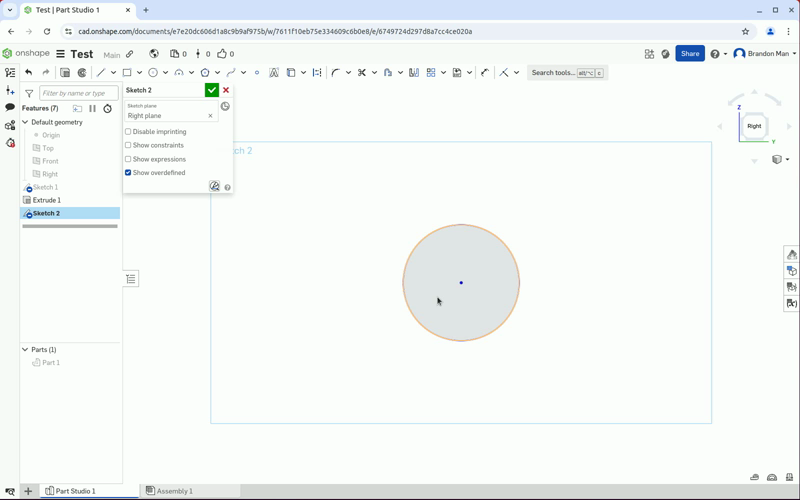
click(437, 296)
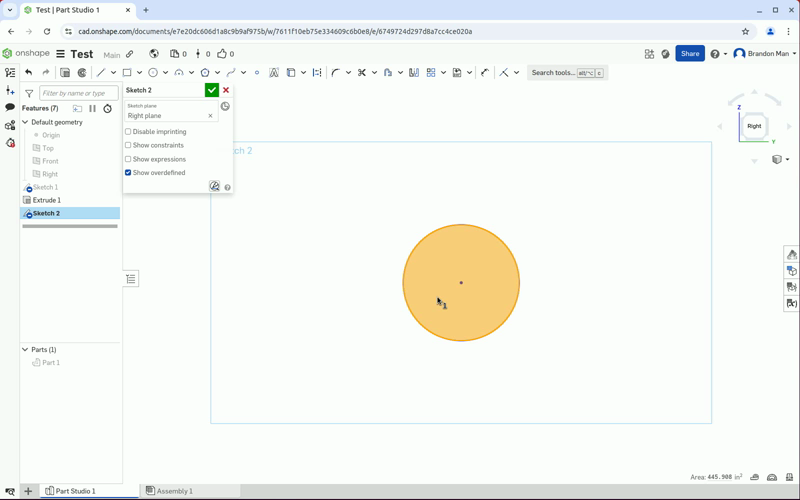
mouse_move(73, 352)
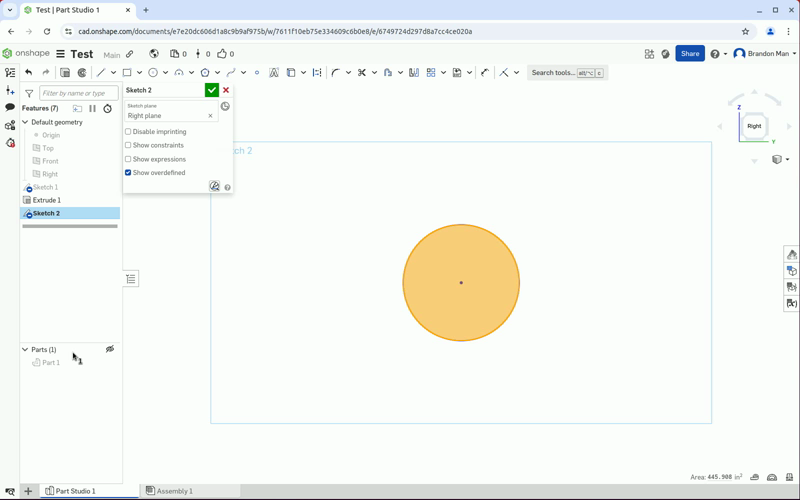
key(shift+y)
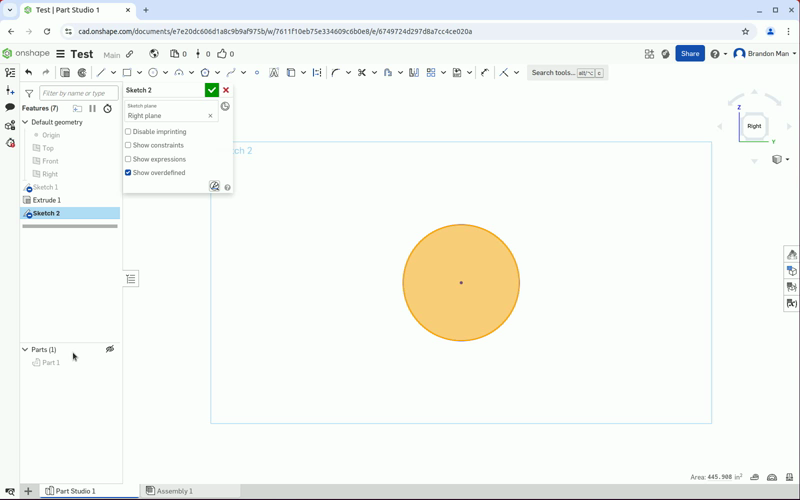
key(shift+e)
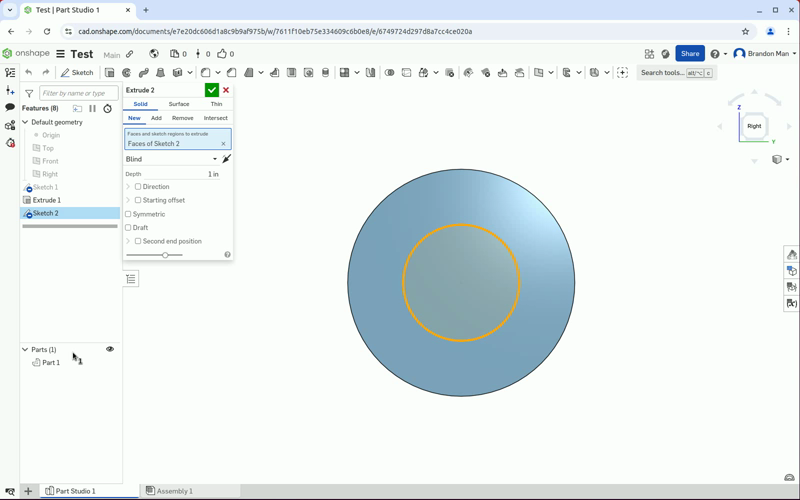
mouse_move(143, 106)
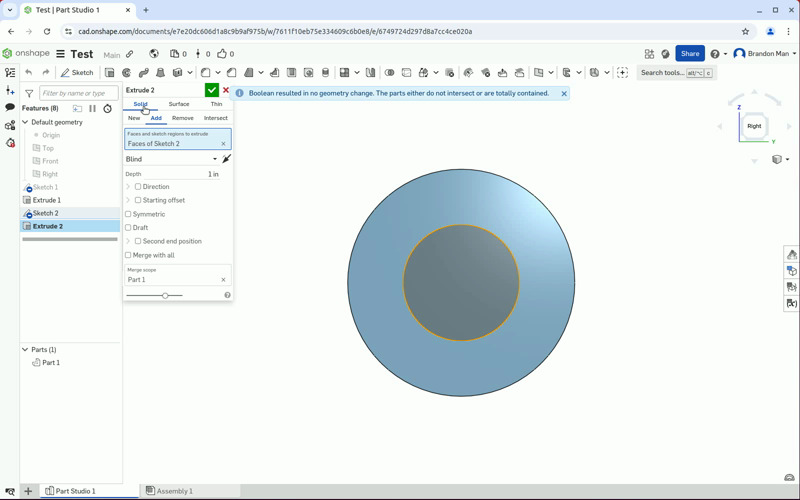
click(143, 106)
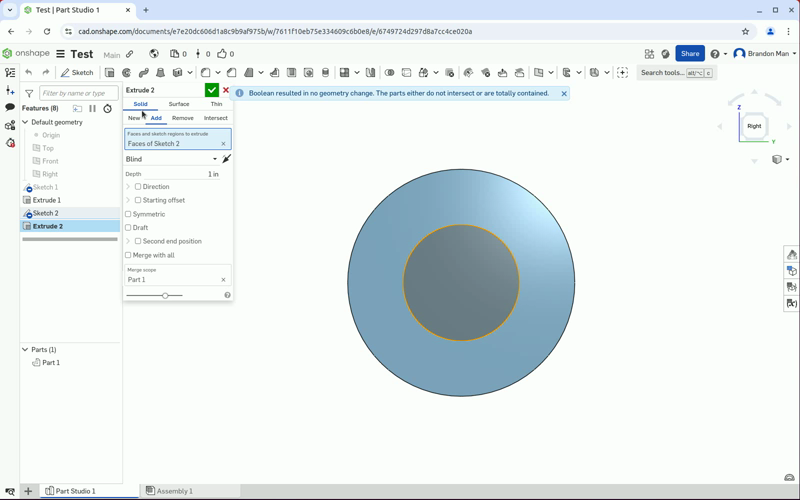
mouse_move(137, 120)
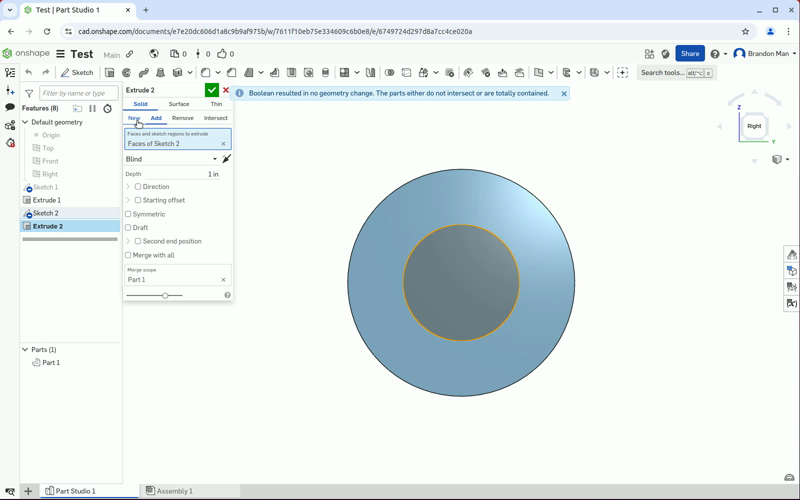
click(137, 120)
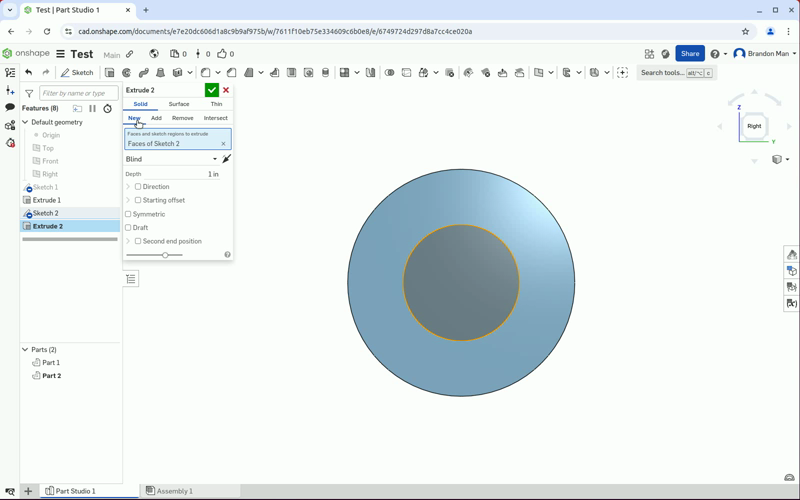
key(tab, 4)
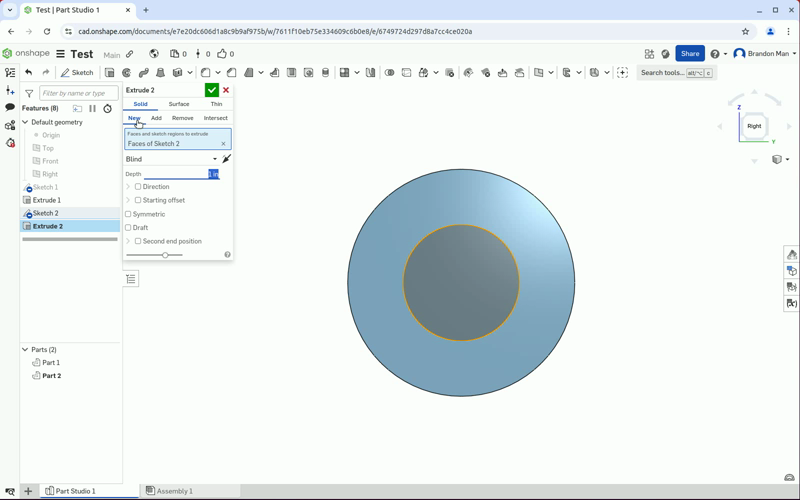
text(11.313)
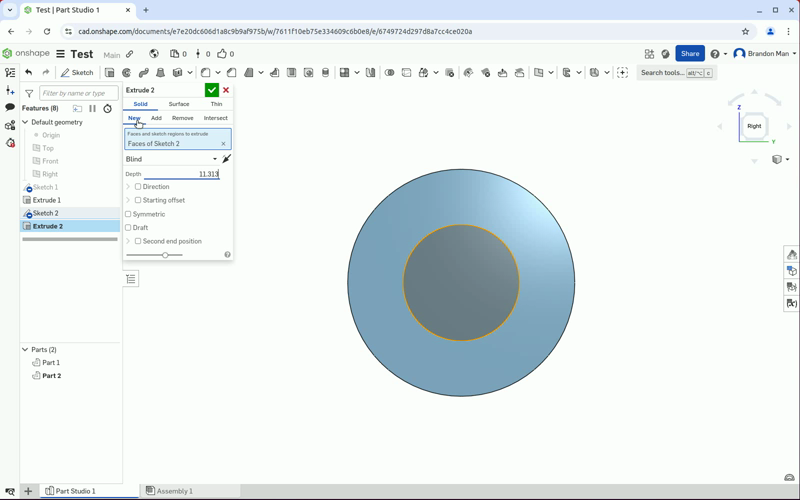
key(enter)
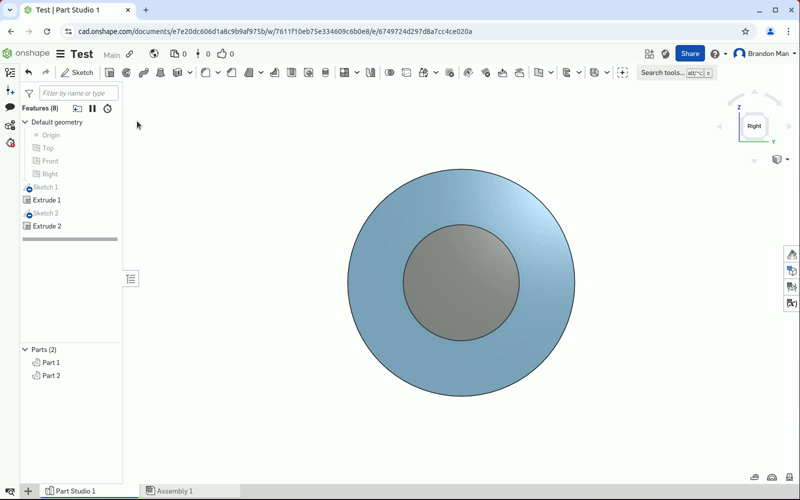
key(shift+h)
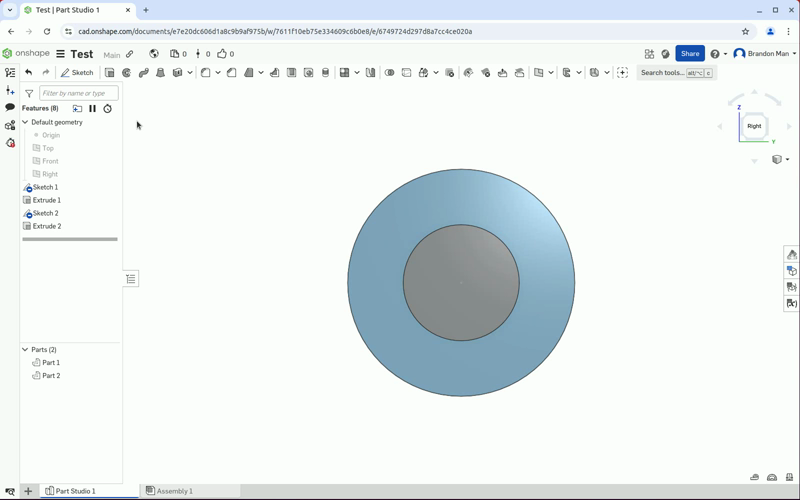
key(shift+h)
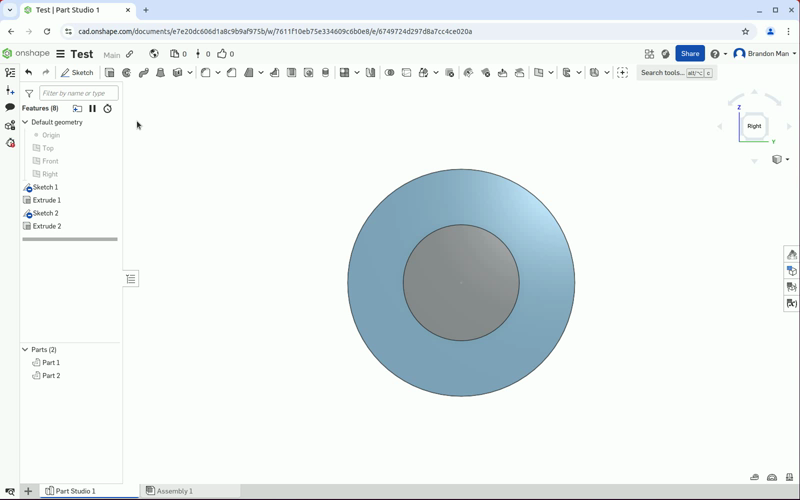
key(shift+7)
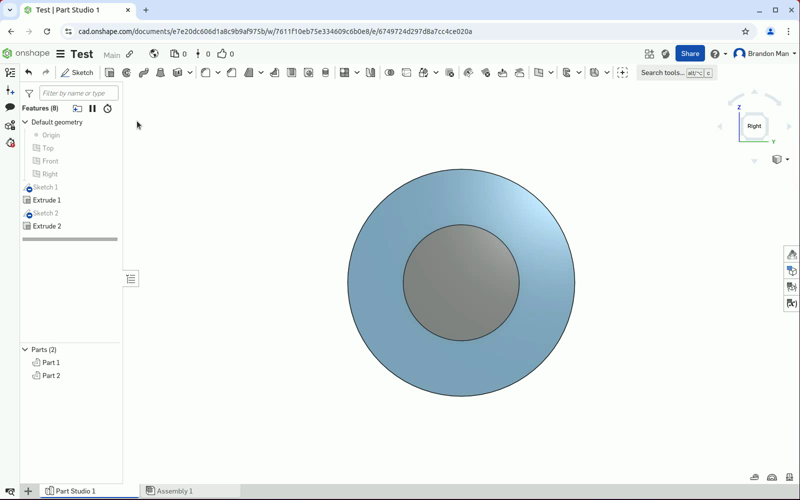
key(right, 2)
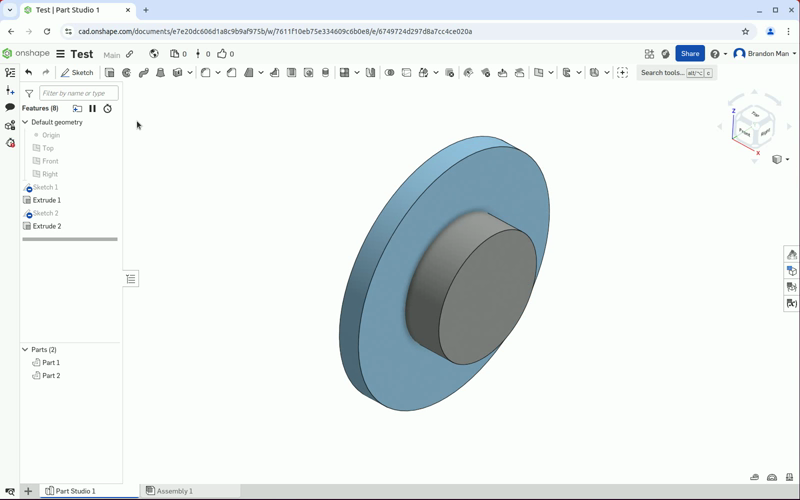
key(down, 2)
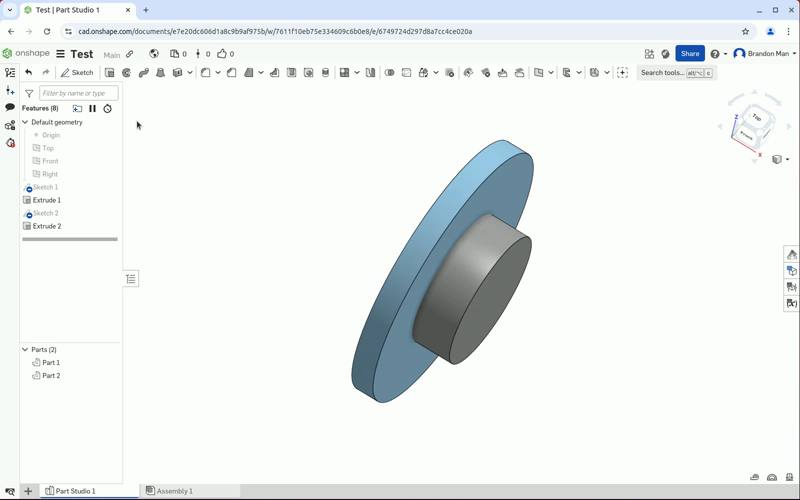
key(up, 2)
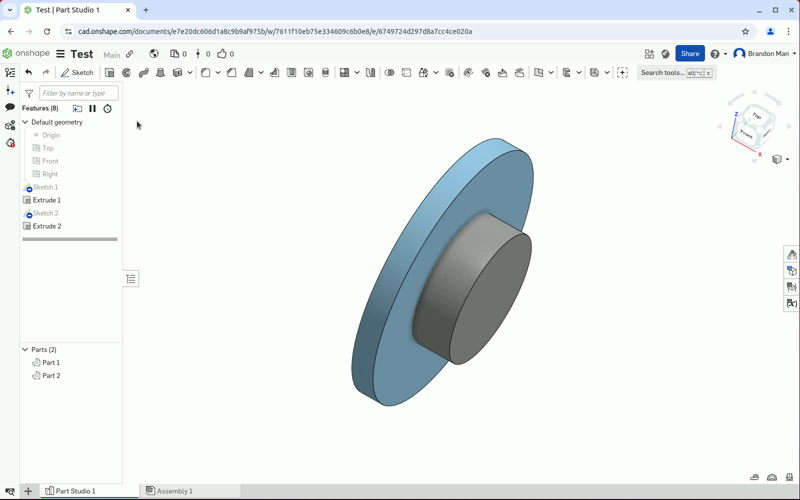
key(left, 2)
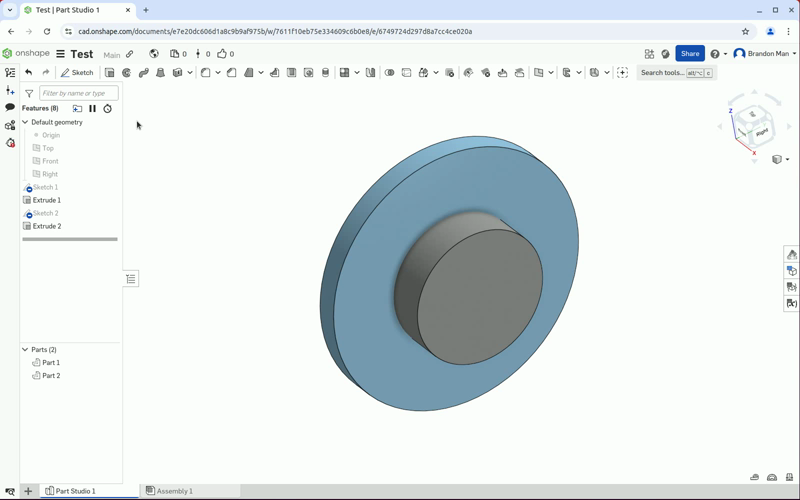
mouse_move(73, 189)
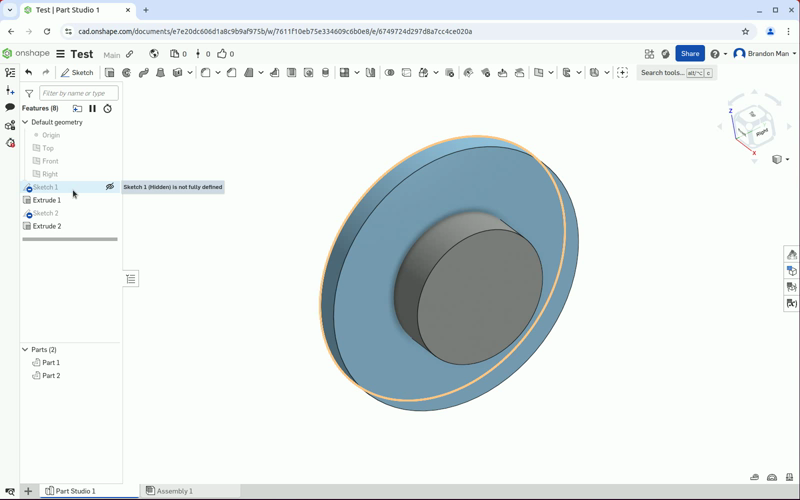
click(73, 189)